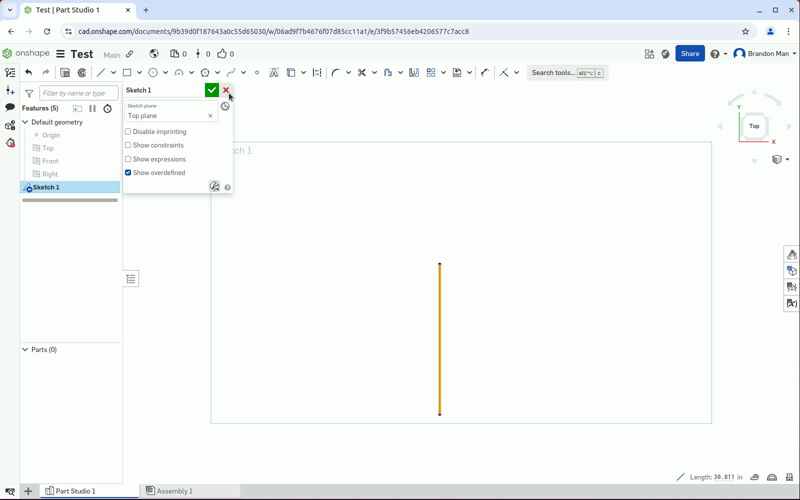
key(shift+h)
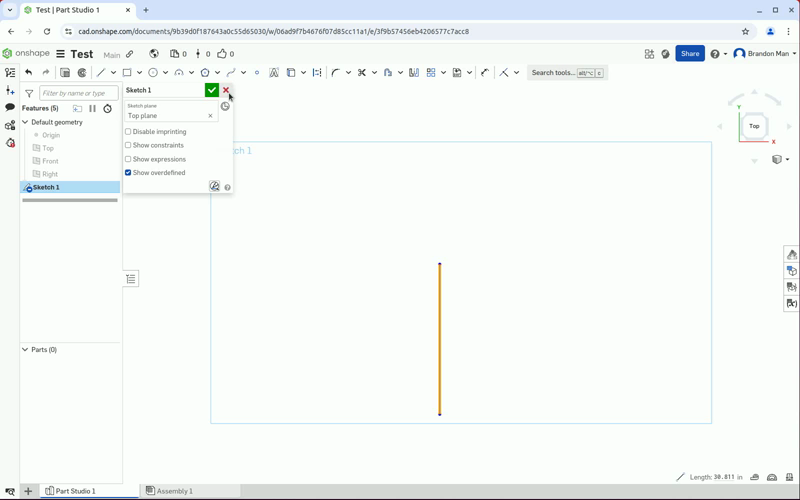
key(shift+s)
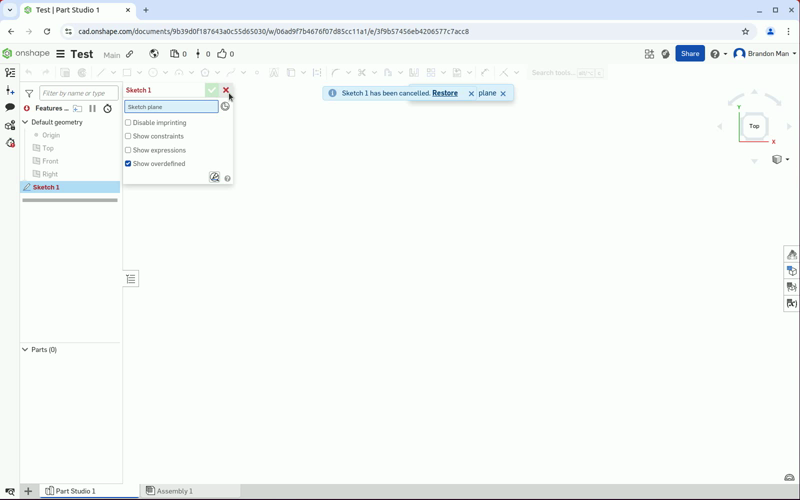
mouse_move(73, 150)
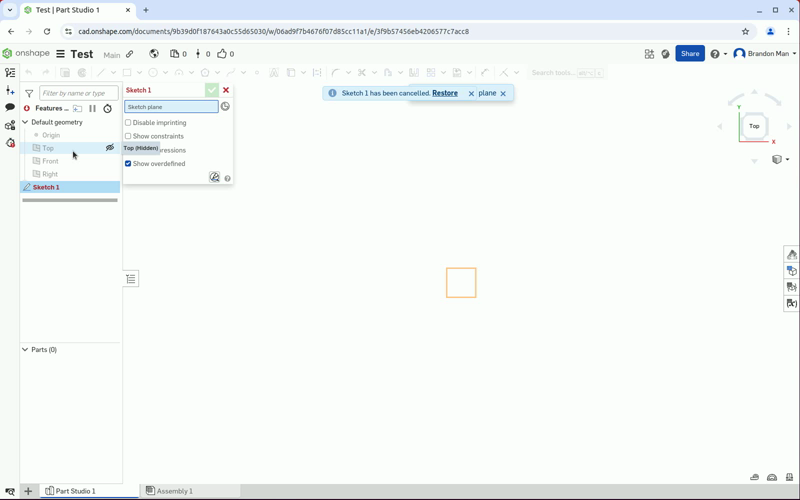
click(73, 150)
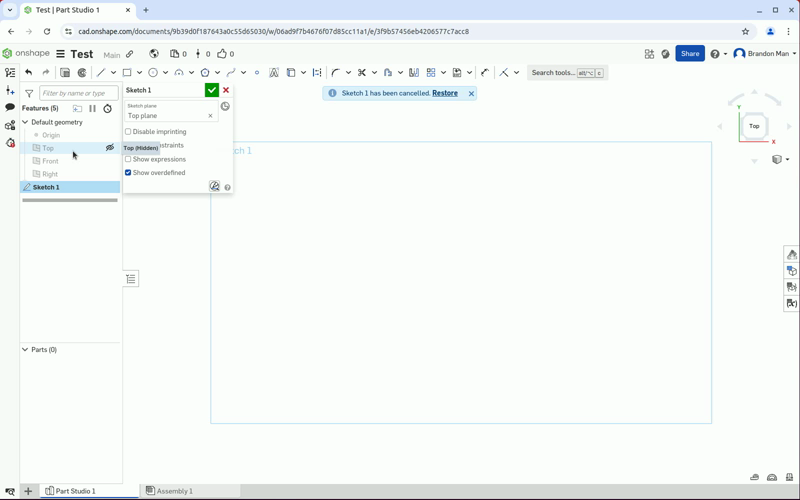
mouse_move(73, 352)
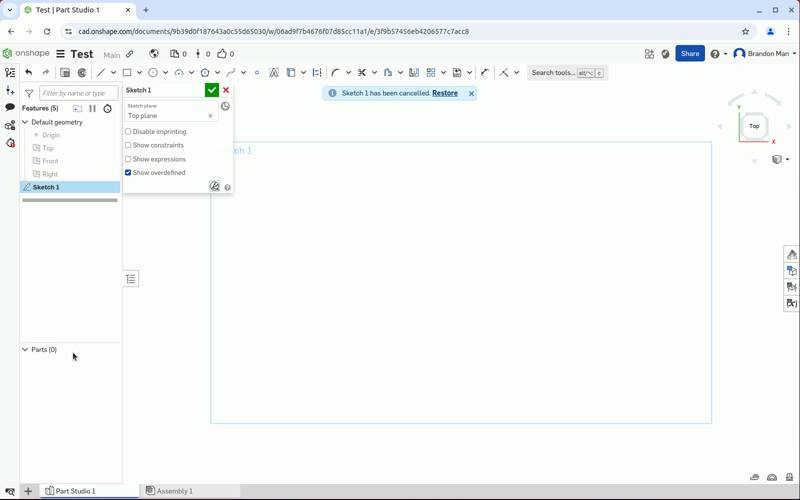
key(y)
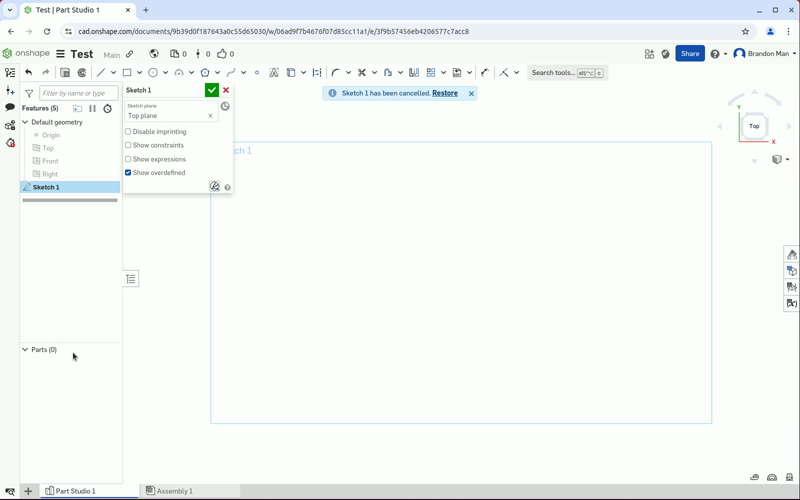
key(c)
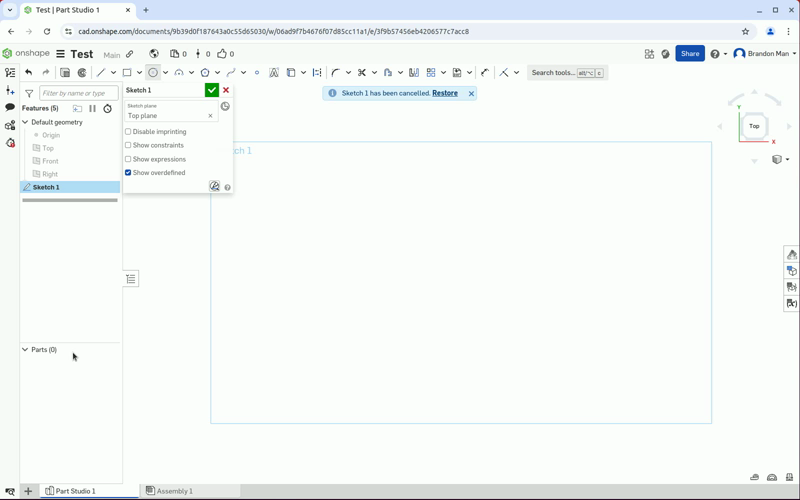
key_down(shift)
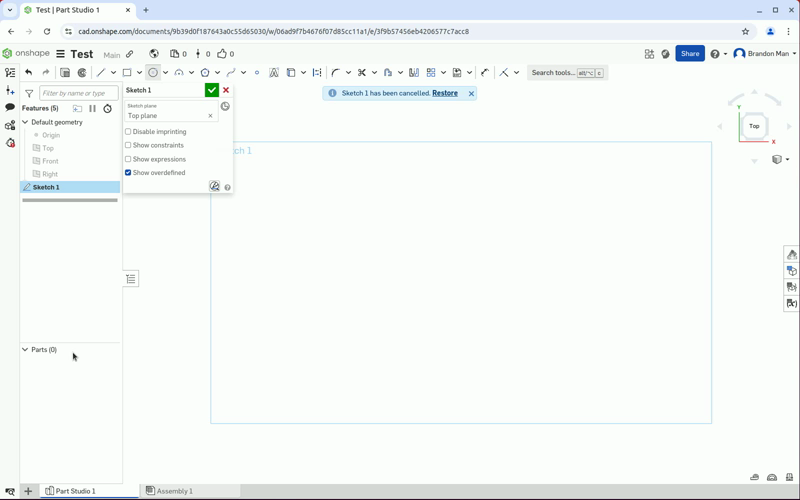
mouse_move(460, 282)
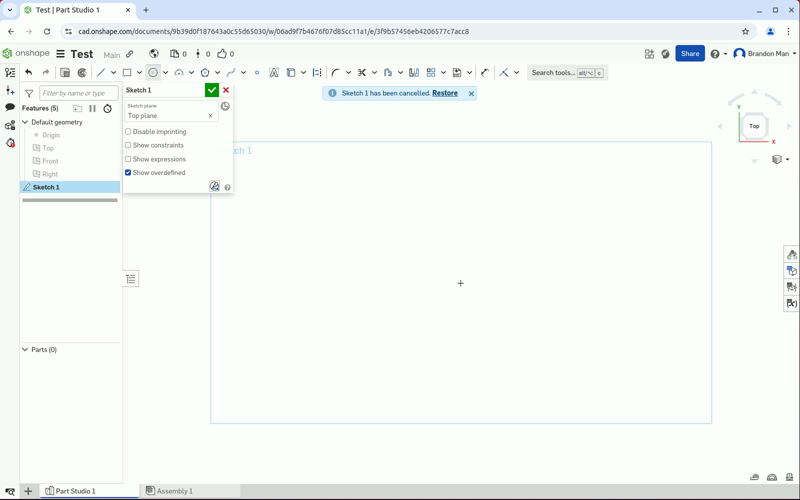
click(460, 282)
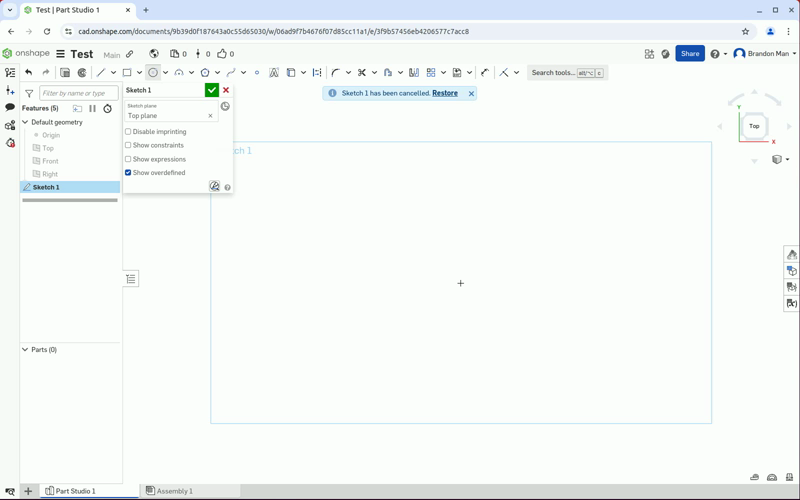
key_up(shift)
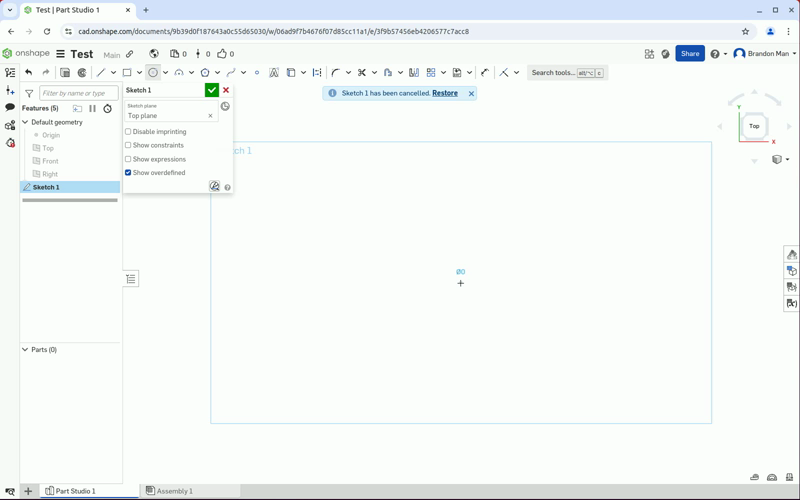
mouse_move(533, 282)
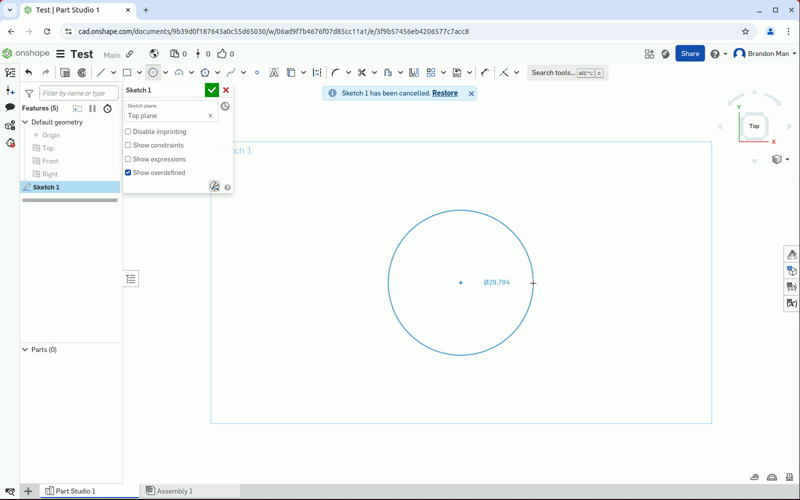
click(533, 282)
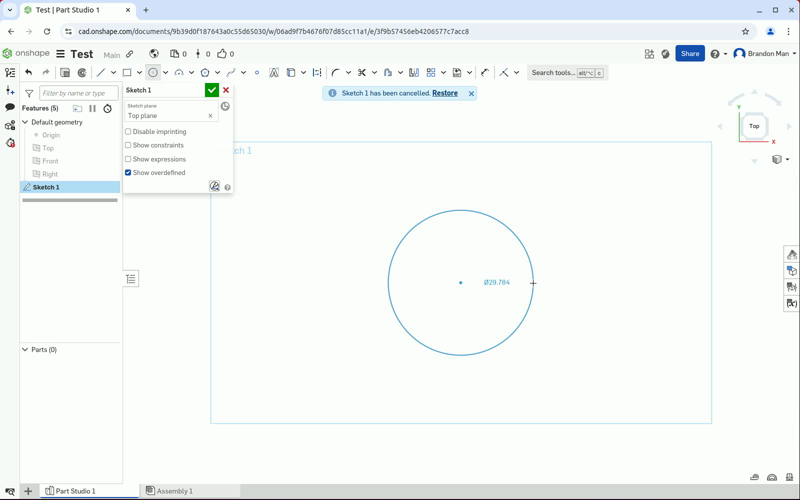
key(esc)
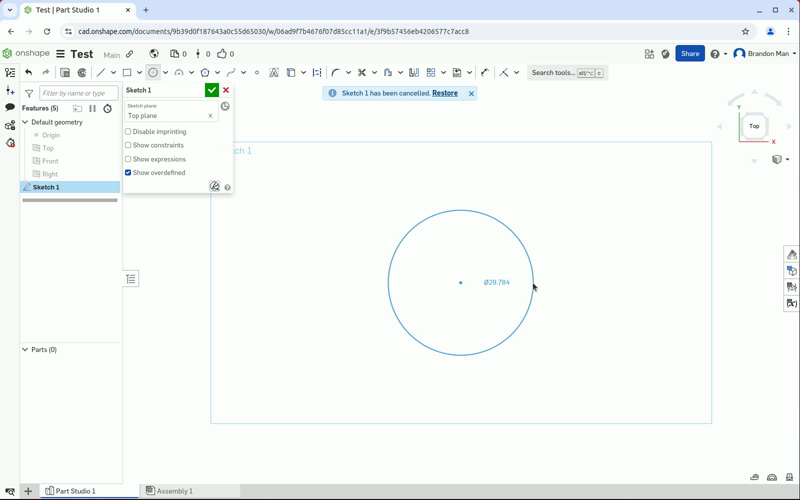
mouse_move(491, 328)
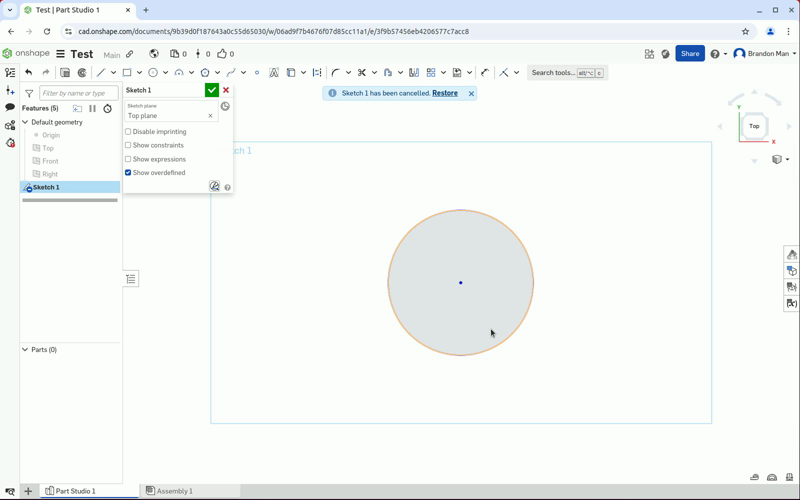
click(491, 328)
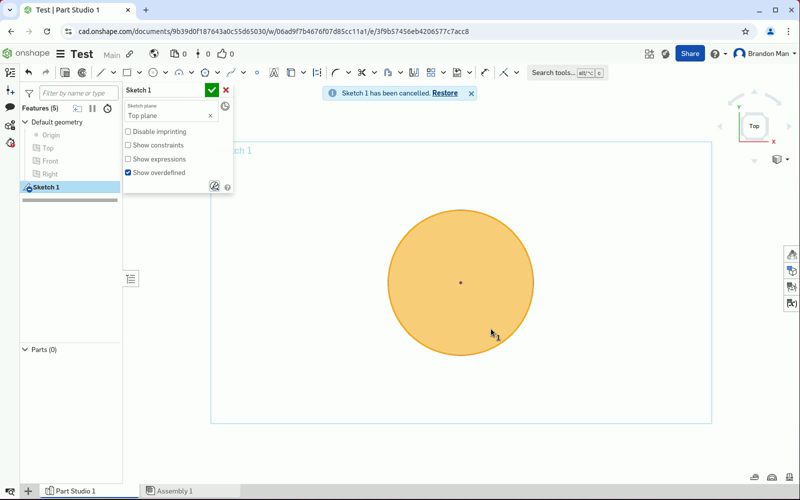
mouse_move(73, 352)
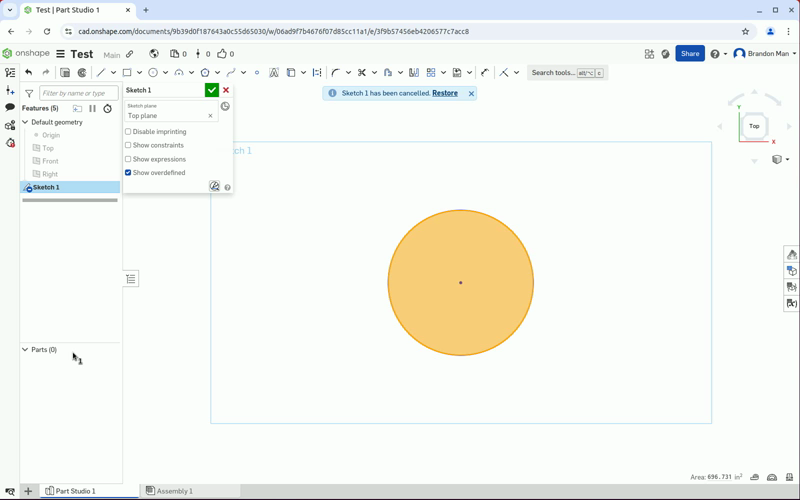
key(shift+y)
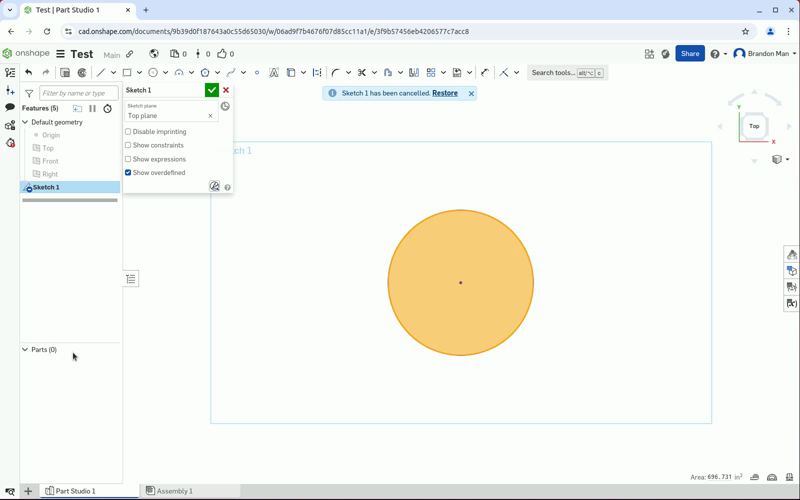
key(shift+e)
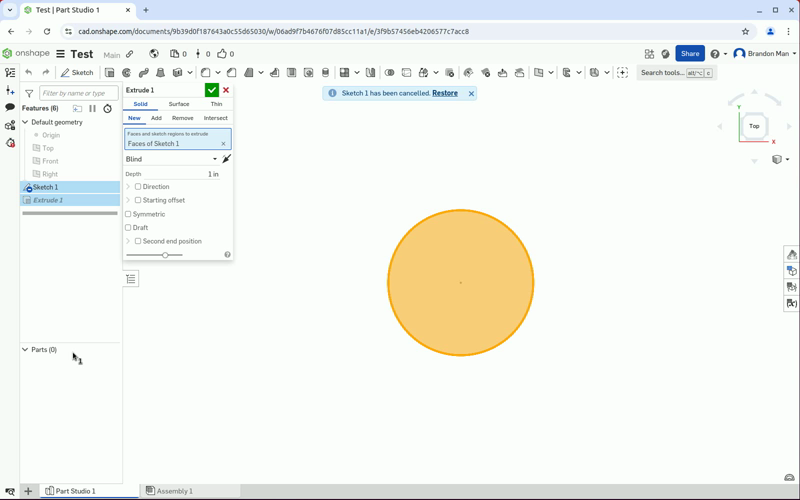
mouse_move(143, 106)
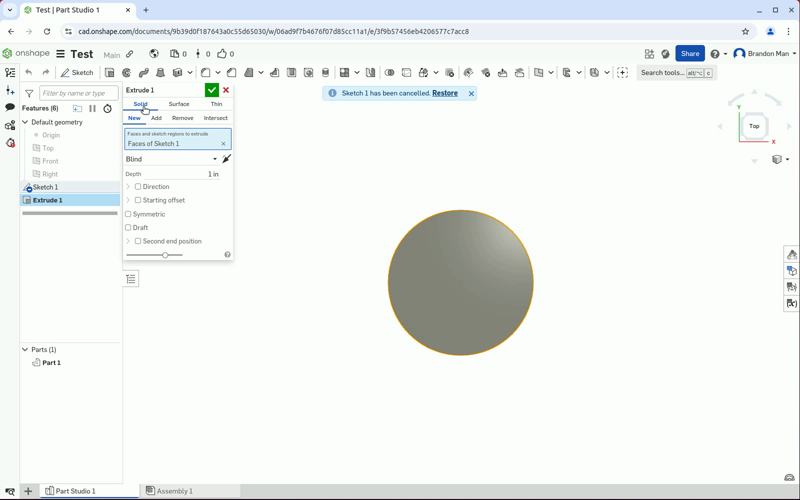
click(143, 106)
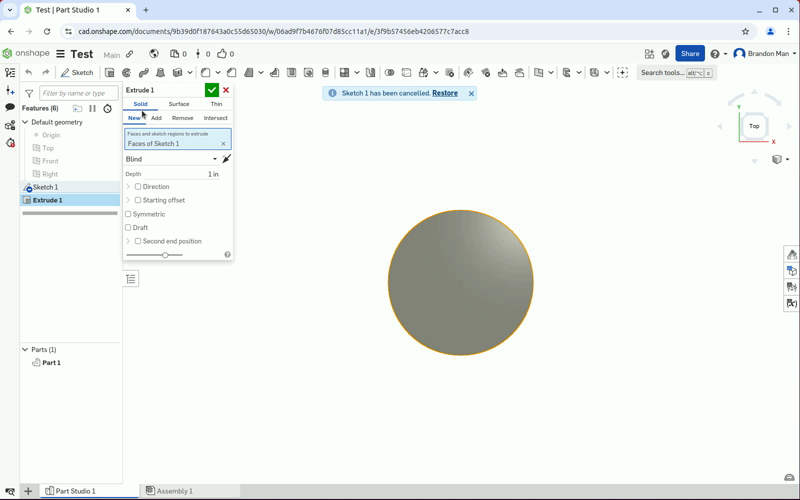
mouse_move(137, 120)
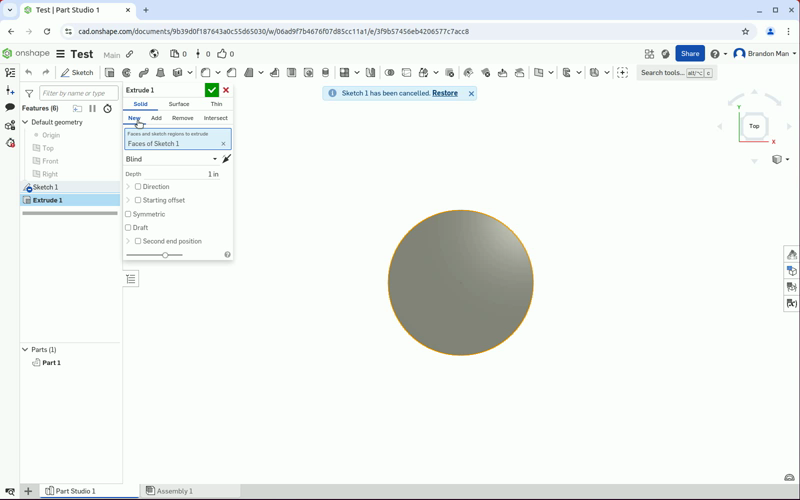
click(137, 120)
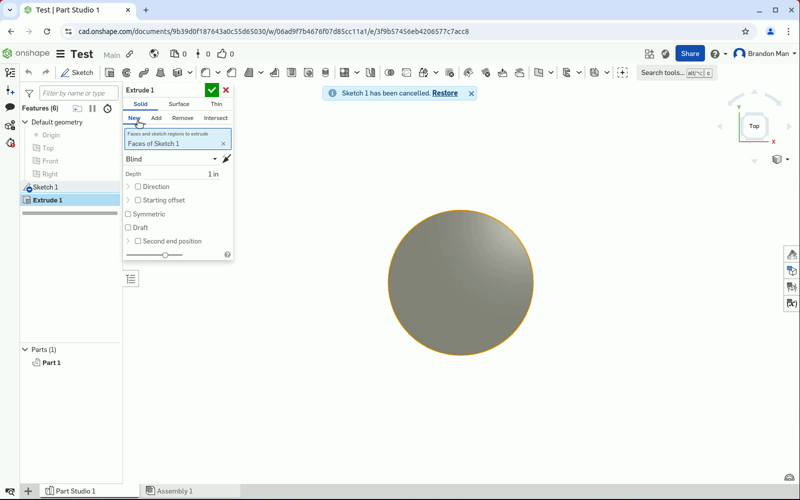
key(tab, 4)
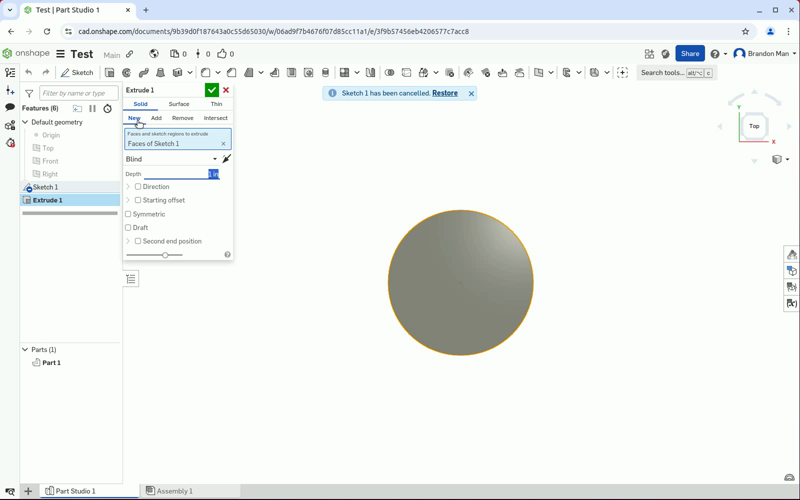
text(8.184)
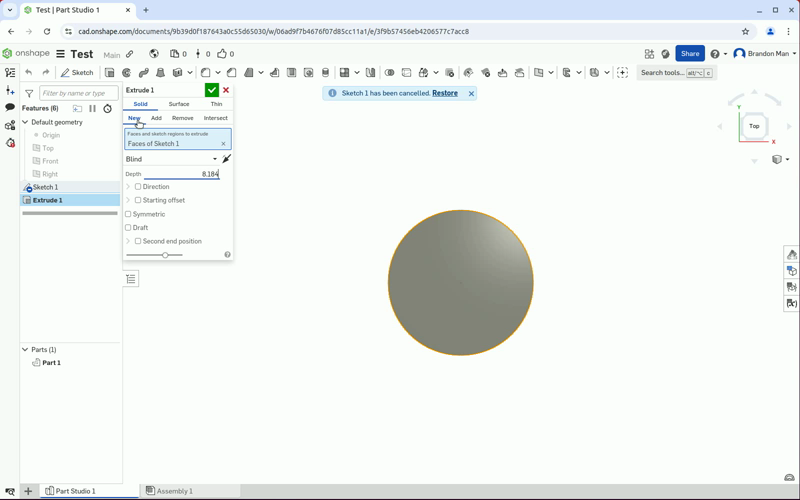
key(enter)
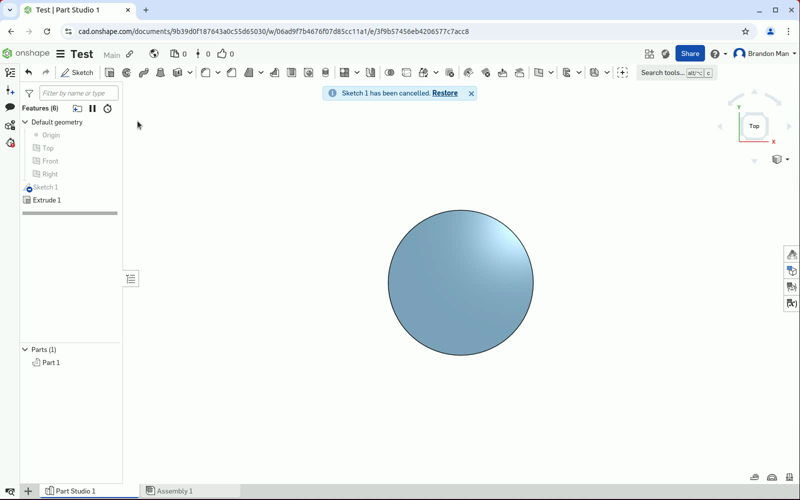
key(shift+h)
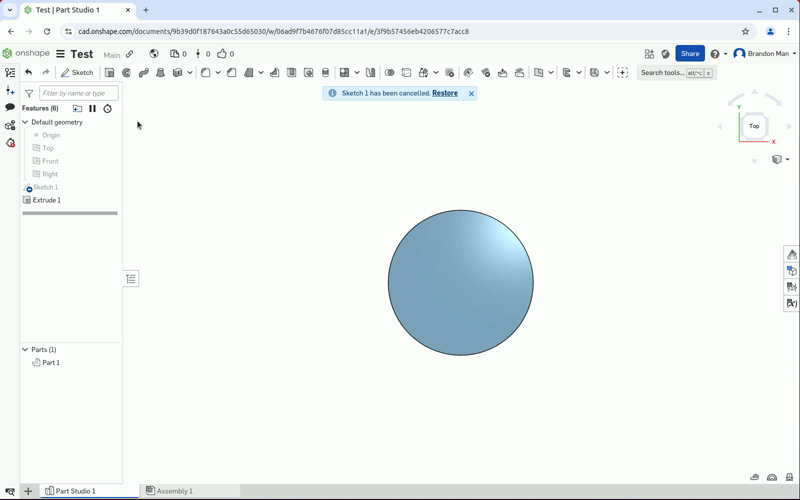
key(shift+h)
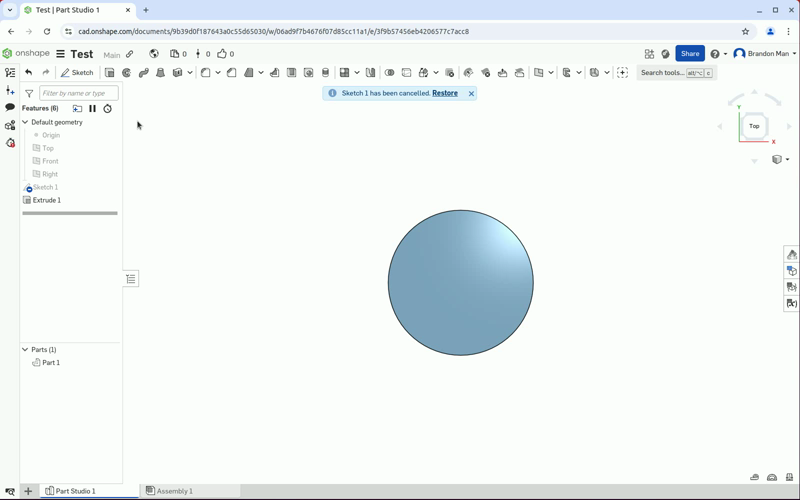
mouse_move(73, 189)
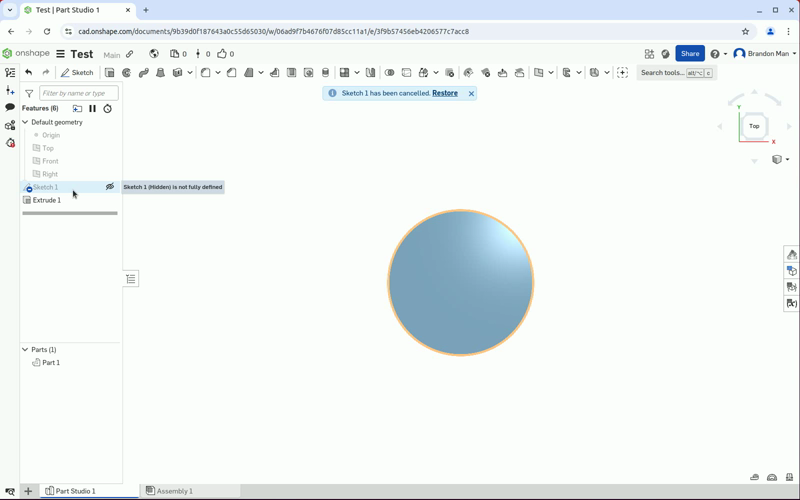
click(73, 189)
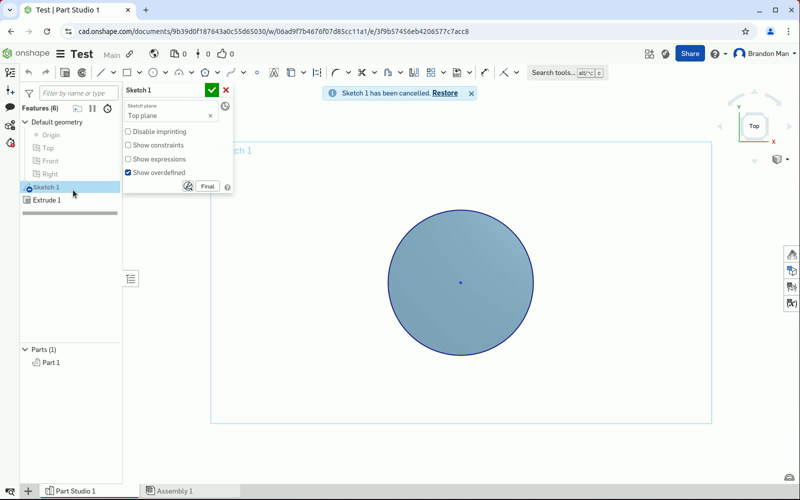
mouse_move(229, 92)
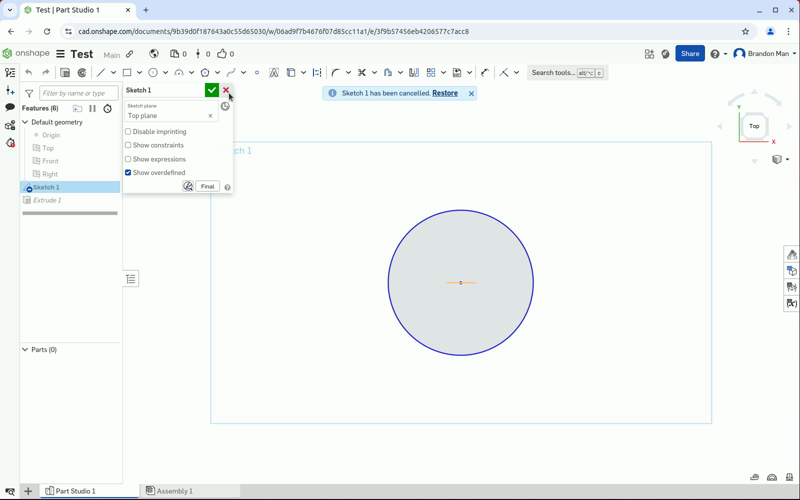
click(229, 92)
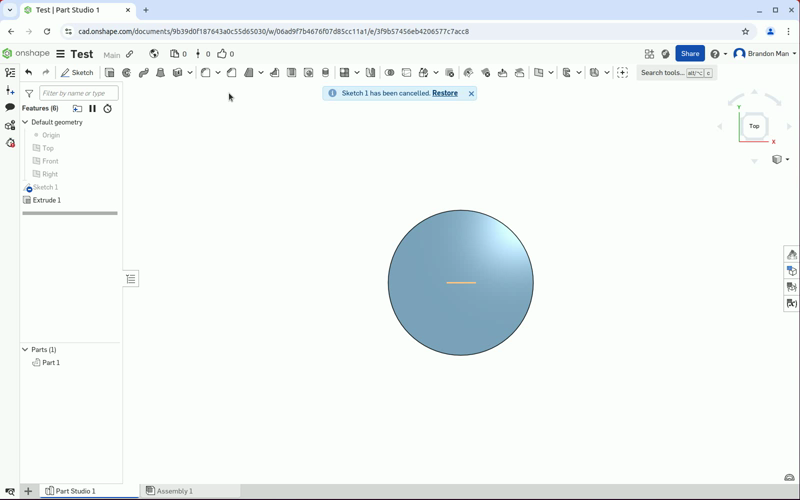
mouse_move(541, 75)
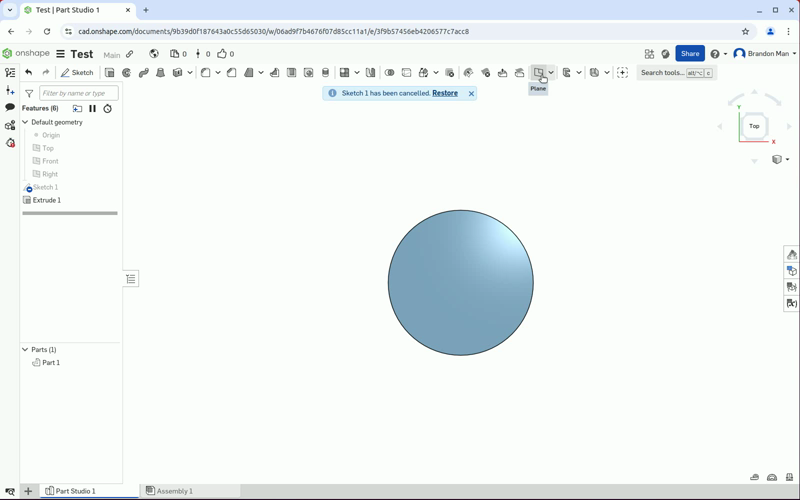
click(541, 75)
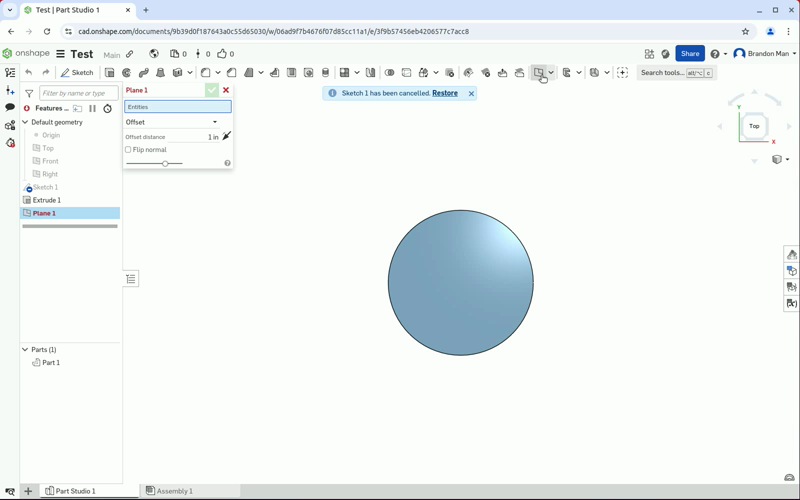
mouse_move(73, 150)
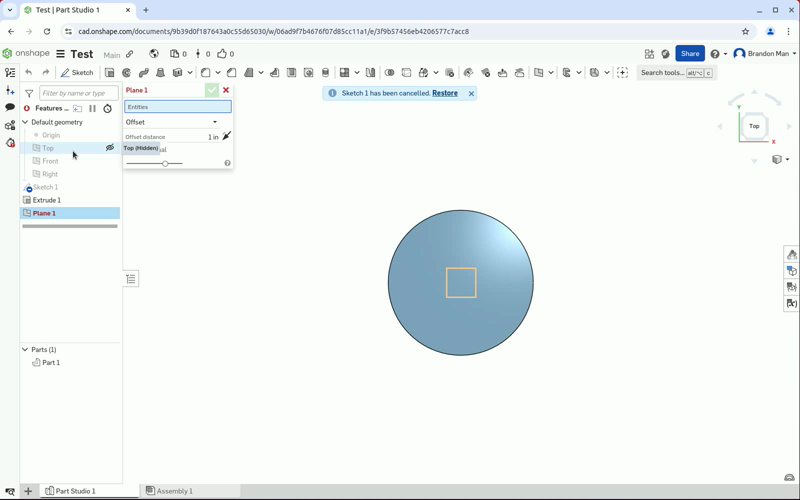
click(73, 150)
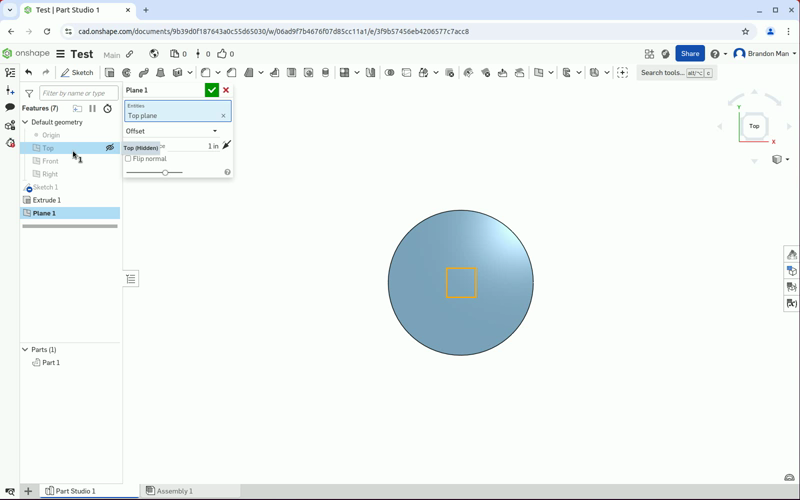
key(tab, 2)
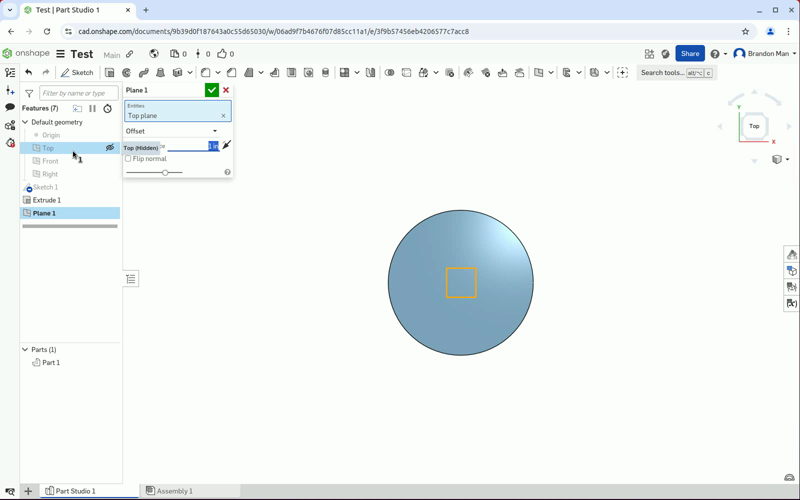
text(8.196)
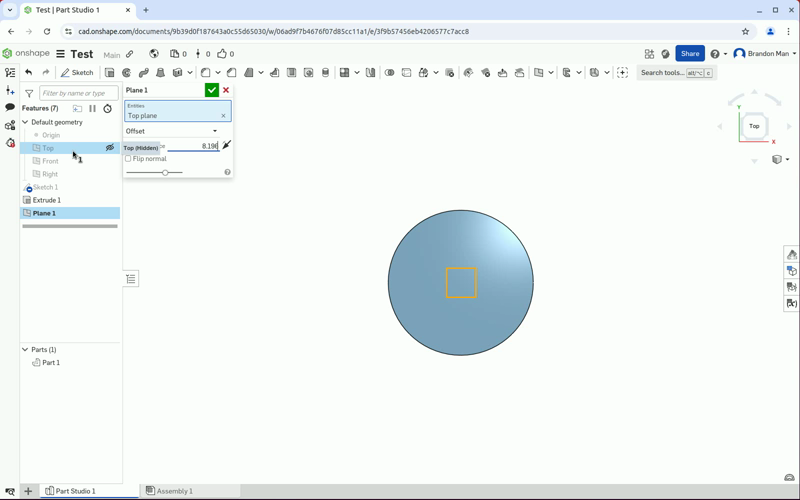
key(enter, 2)
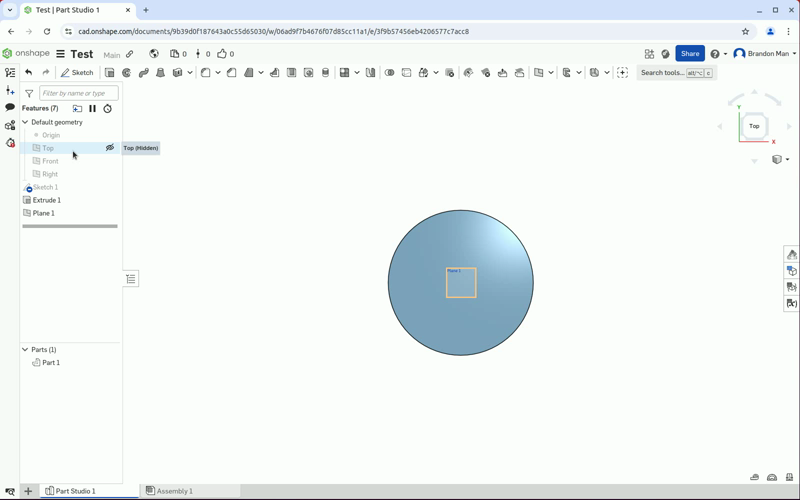
key(shift+s)
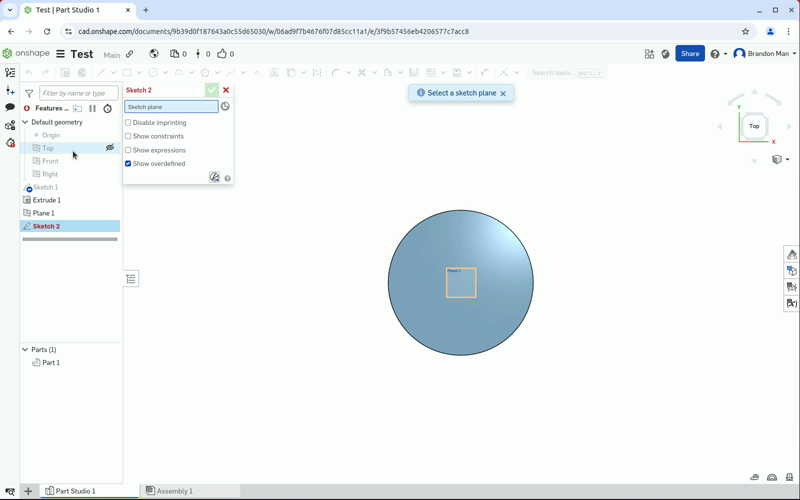
mouse_move(73, 215)
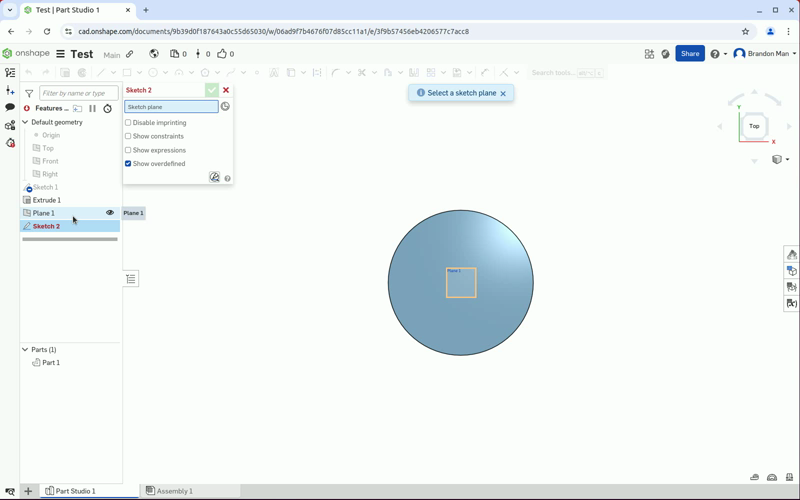
click(73, 215)
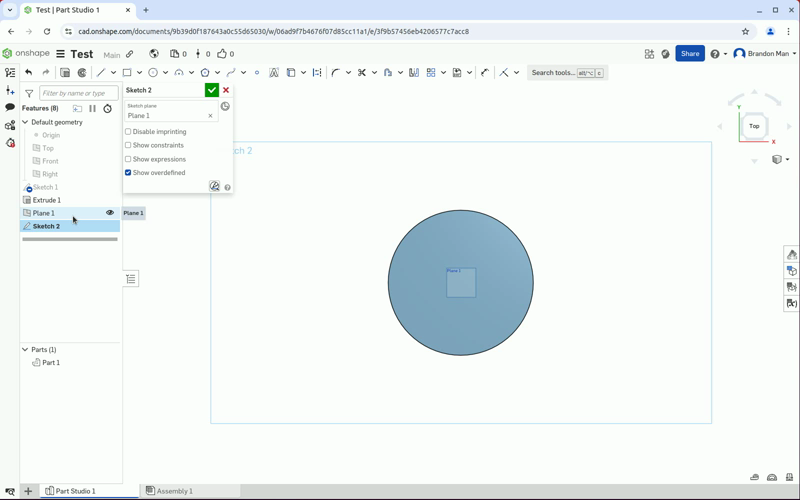
mouse_move(73, 352)
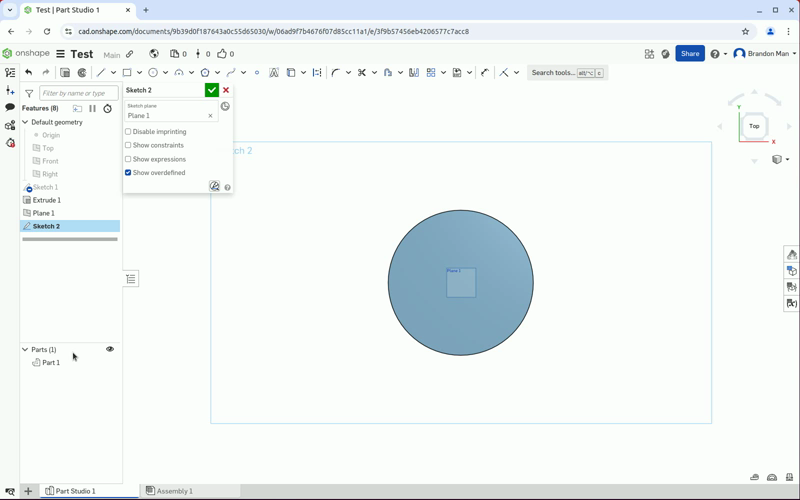
key(y)
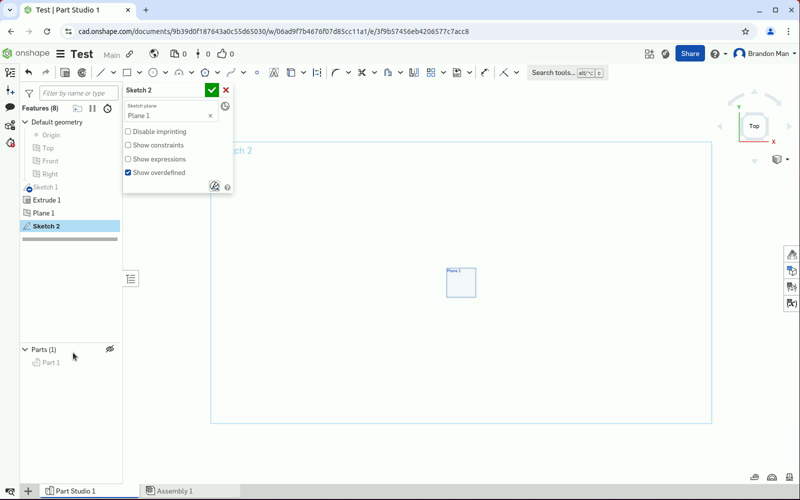
key(c)
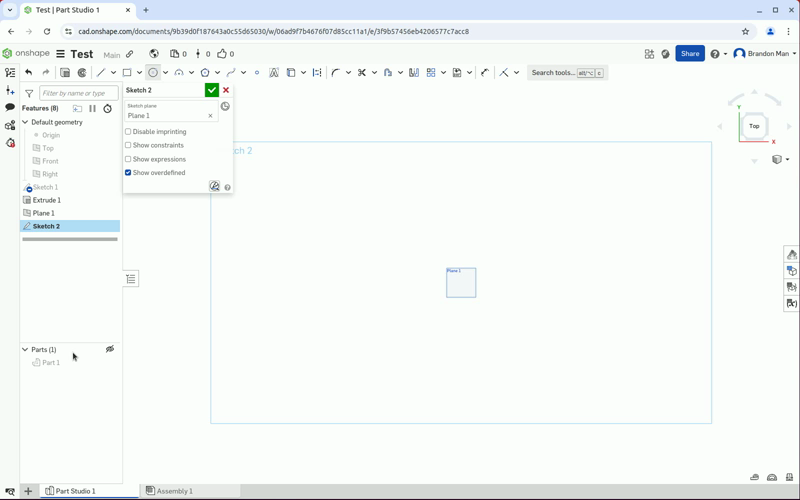
key_down(shift)
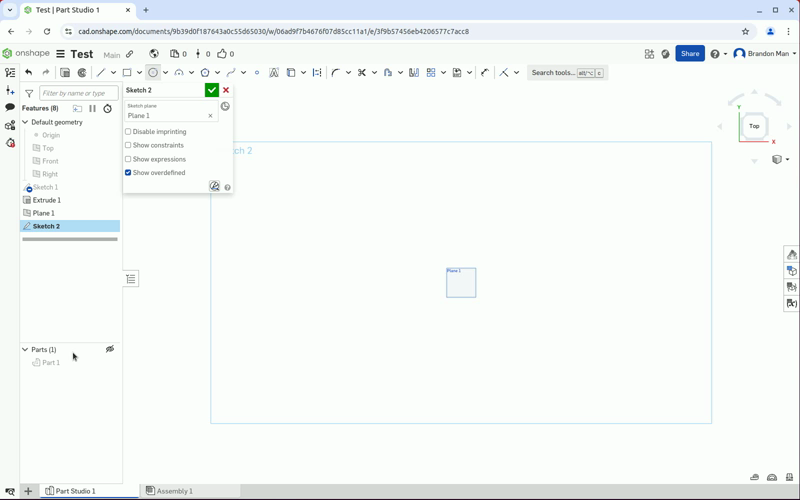
mouse_move(460, 282)
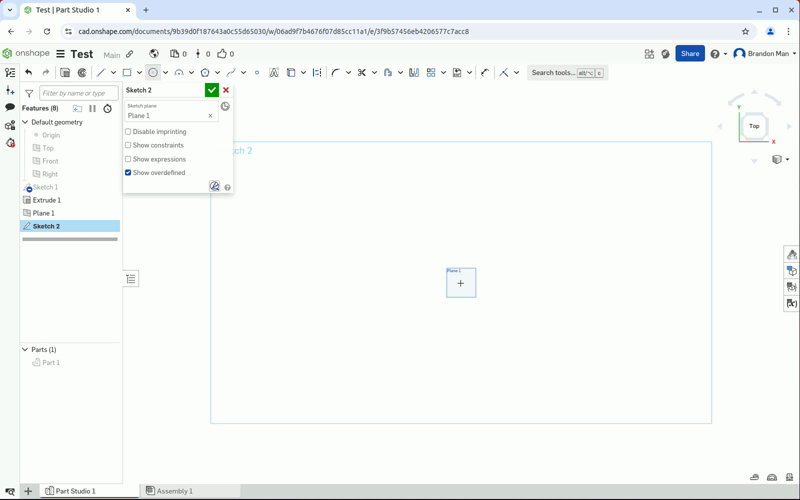
click(460, 282)
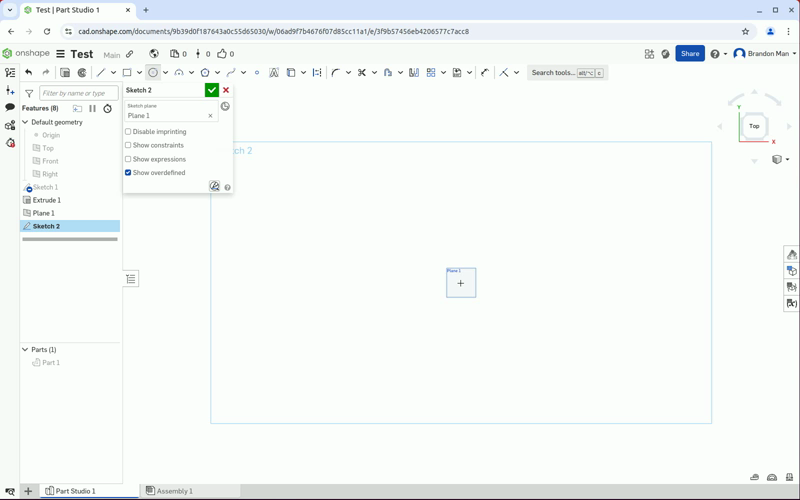
key_up(shift)
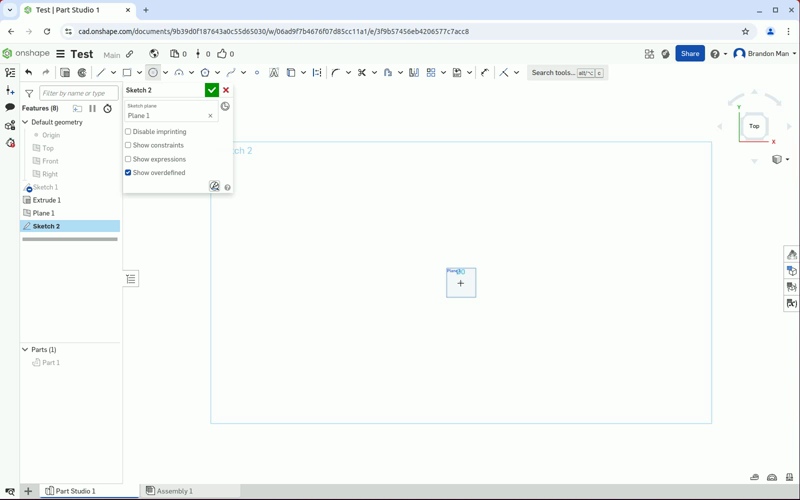
mouse_move(511, 282)
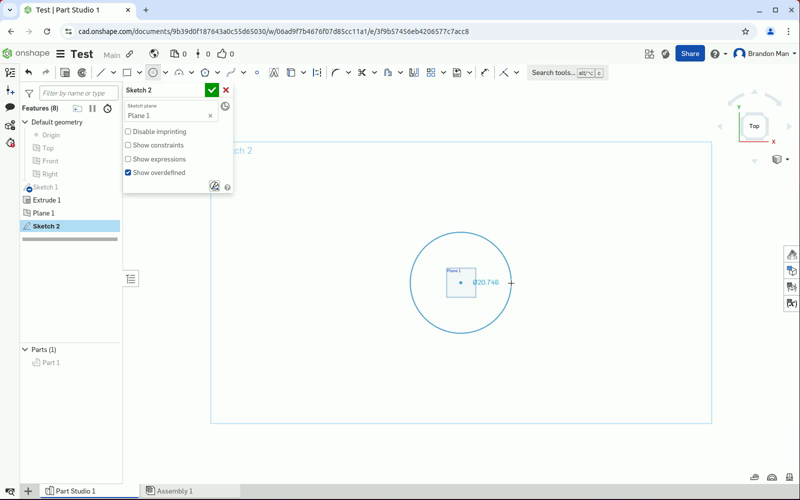
click(511, 282)
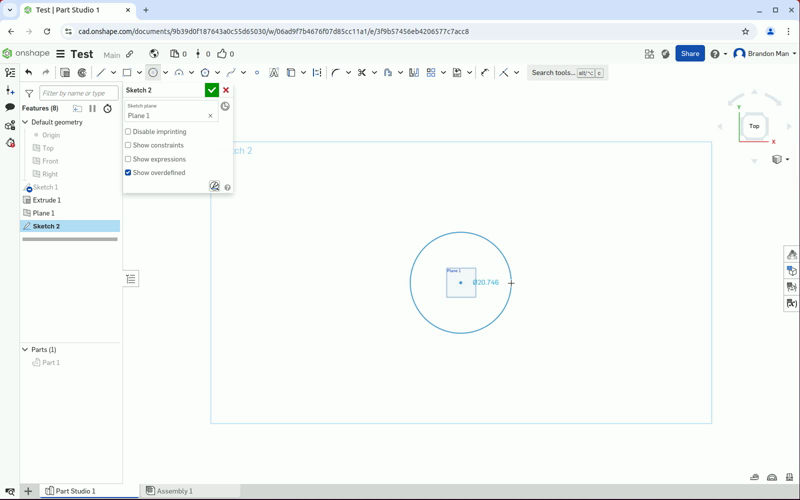
key(esc)
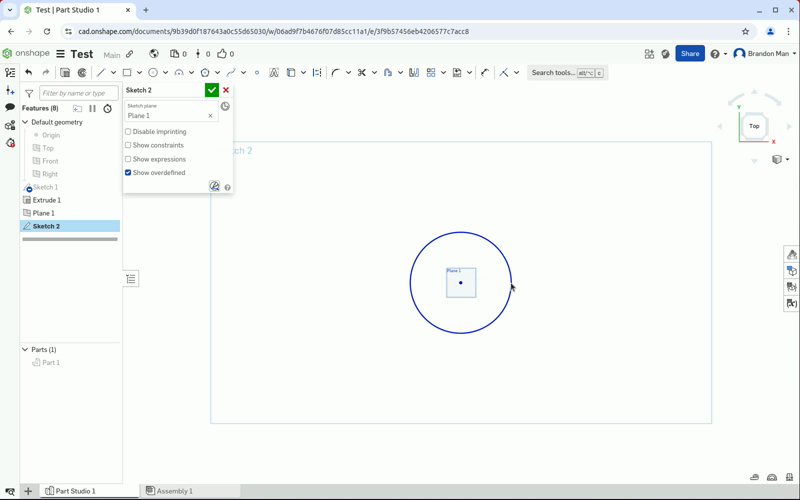
mouse_move(456, 260)
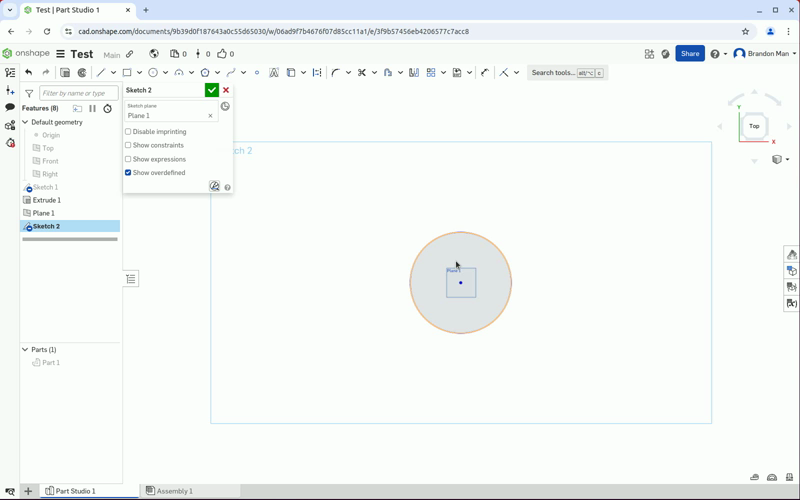
click(456, 260)
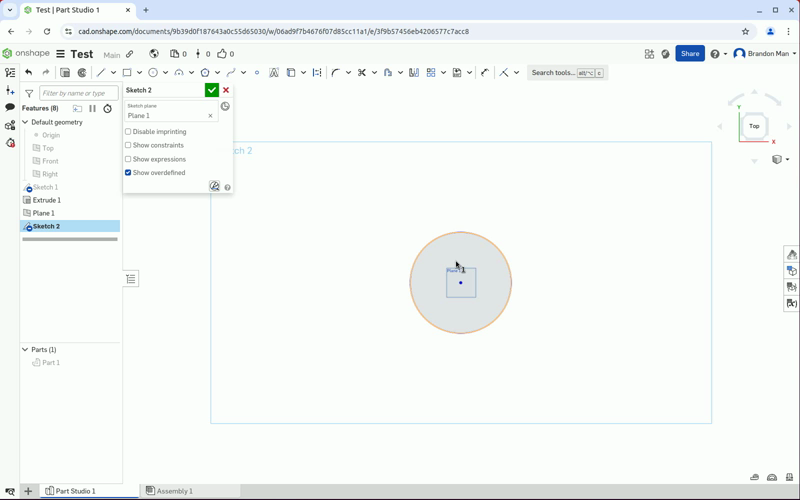
mouse_move(73, 352)
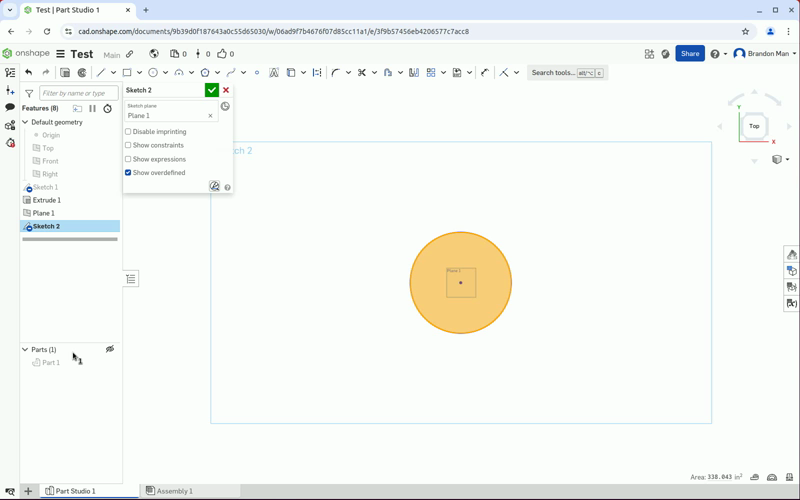
key(shift+y)
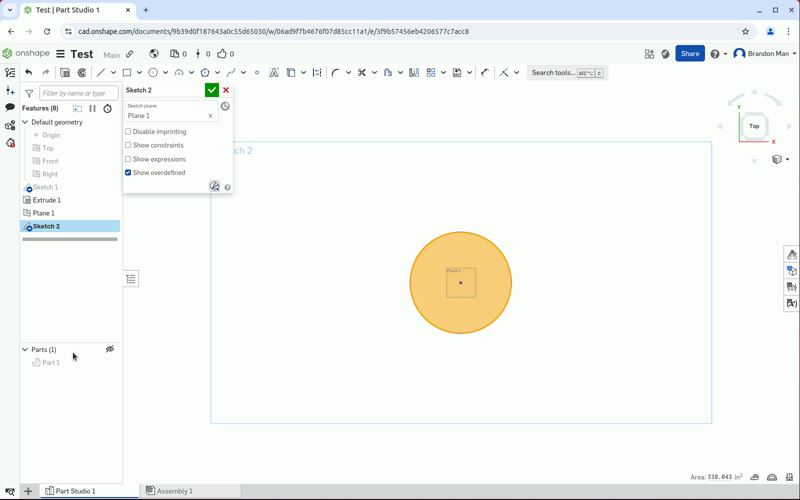
key(shift+e)
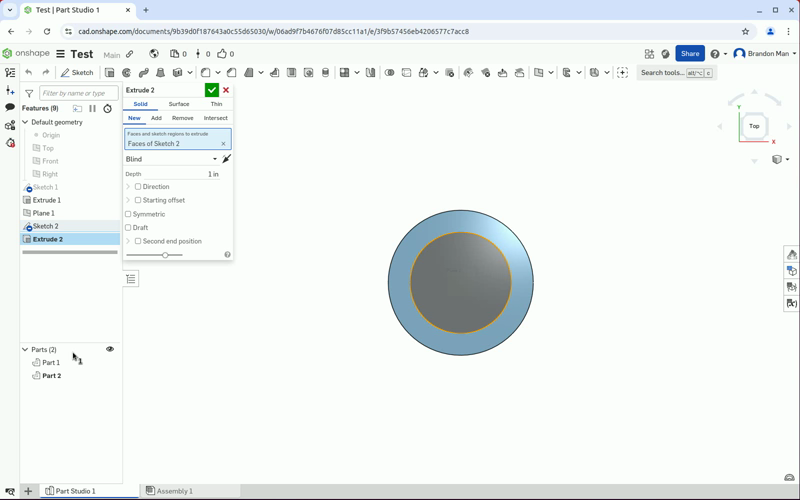
mouse_move(143, 106)
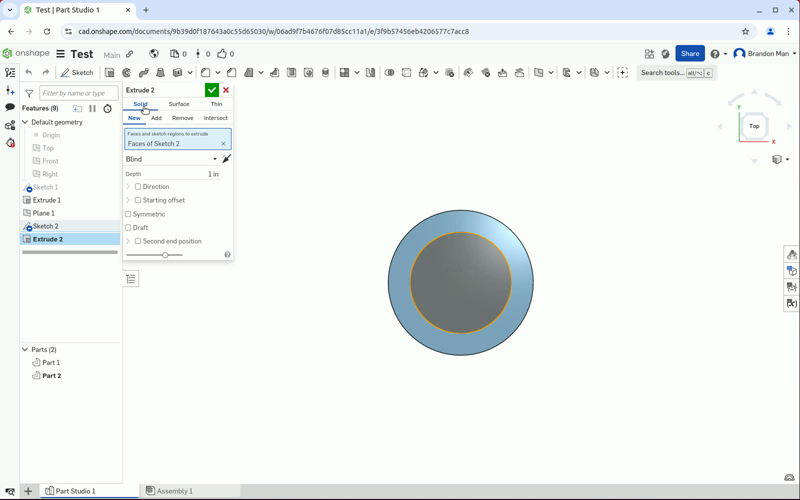
click(143, 106)
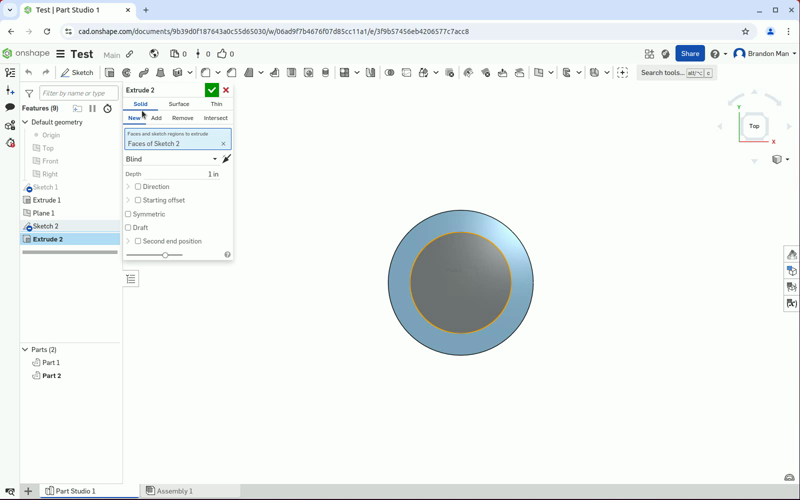
mouse_move(137, 120)
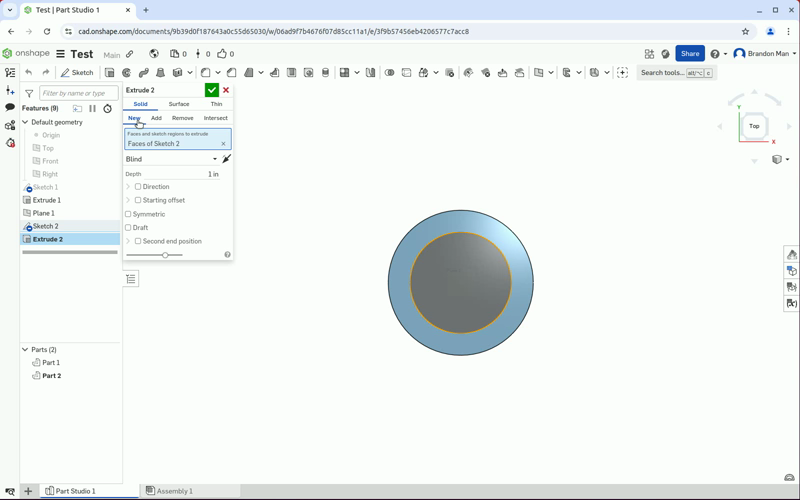
click(137, 120)
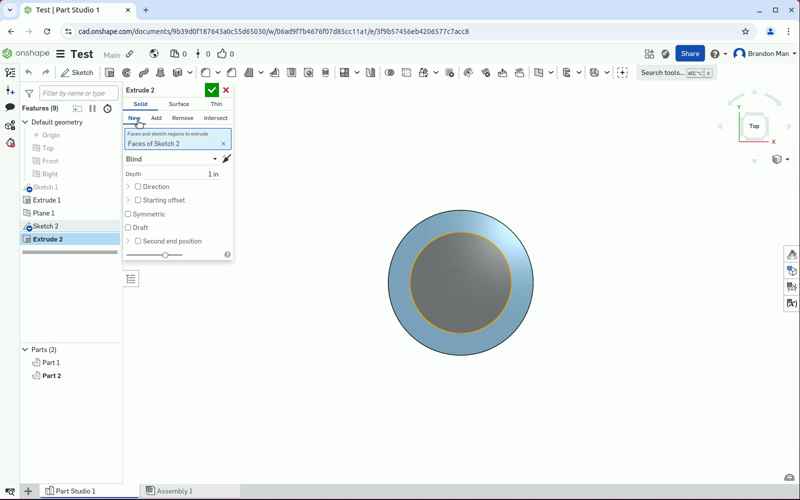
key(tab, 4)
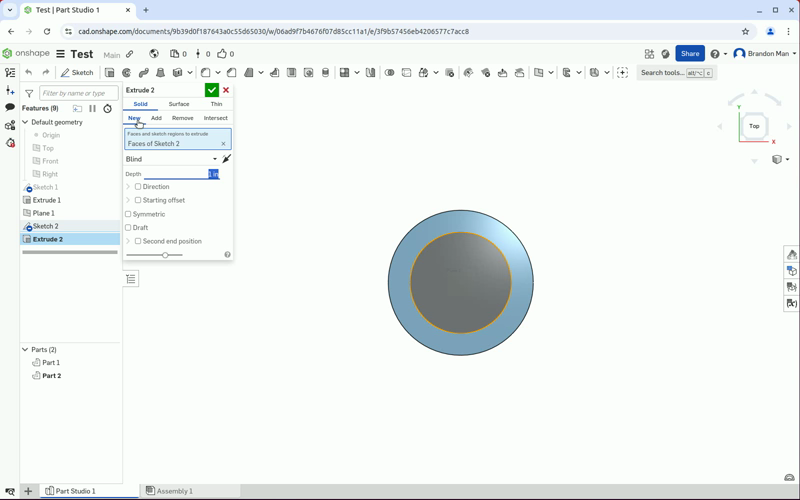
text(11.554)
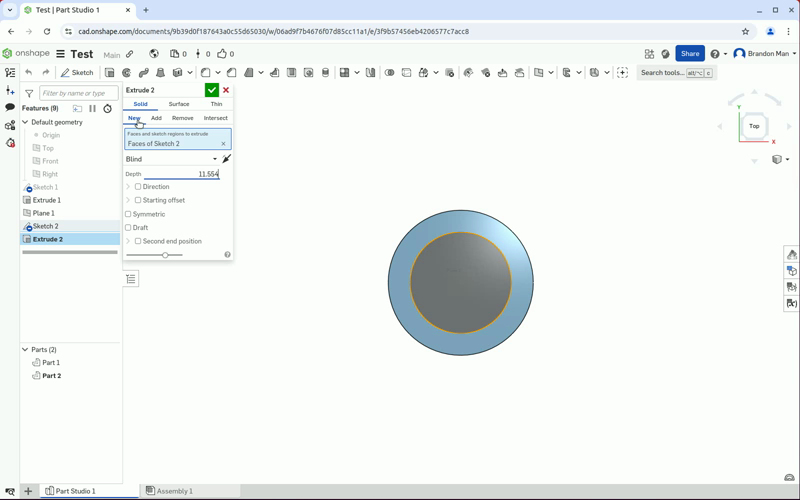
key(enter)
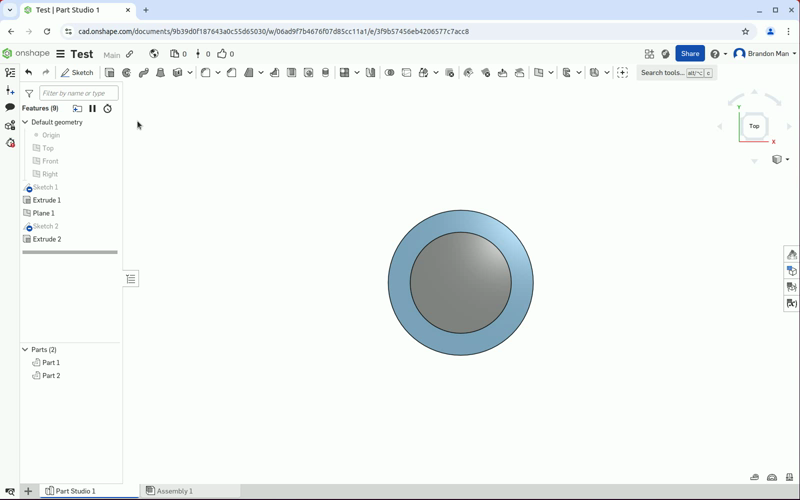
key(shift+h)
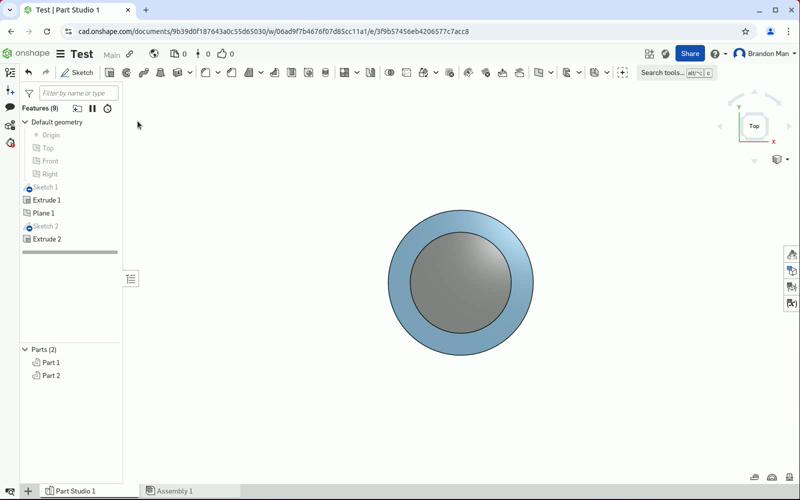
key(shift+h)
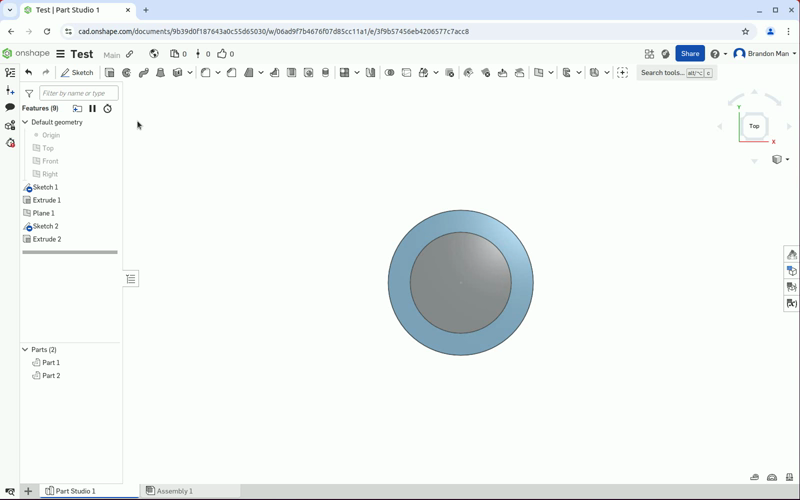
key(shift+7)
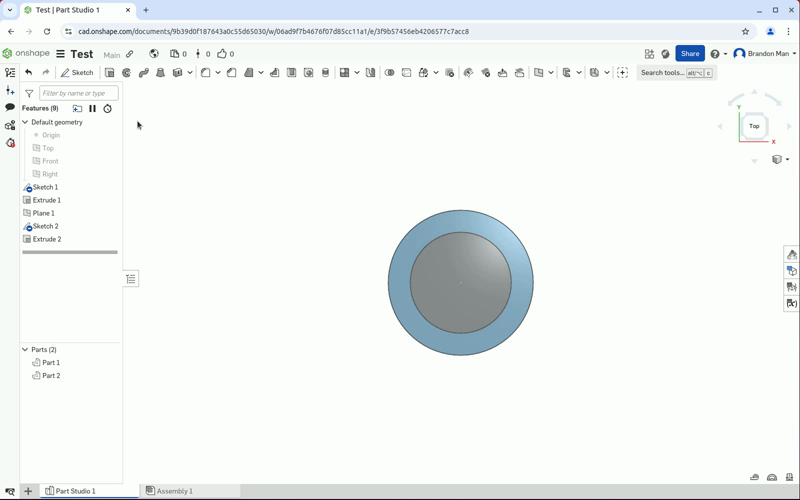
key(up, 3)
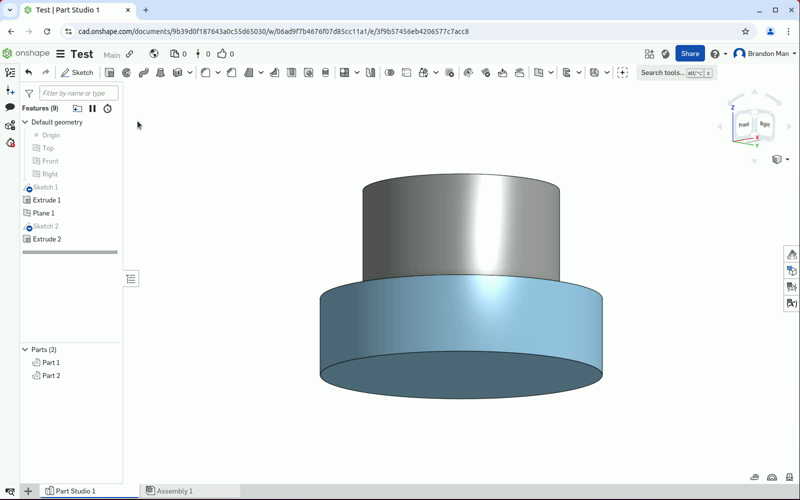
key(left, 3)
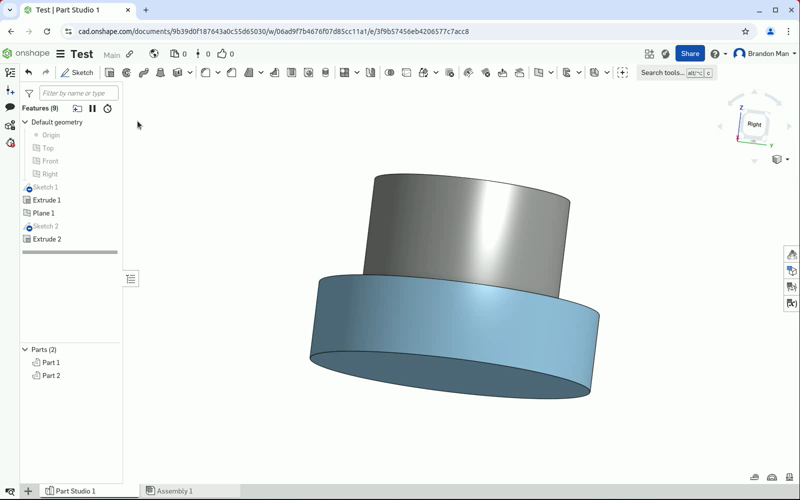
key(right, 3)
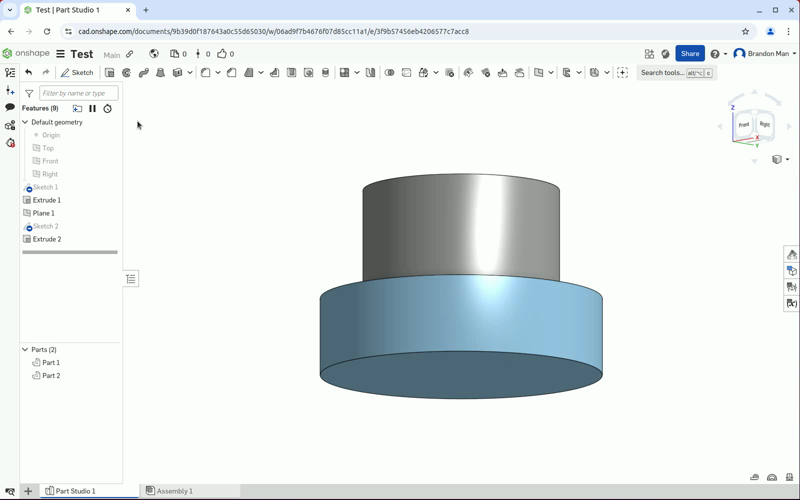
key(down, 3)
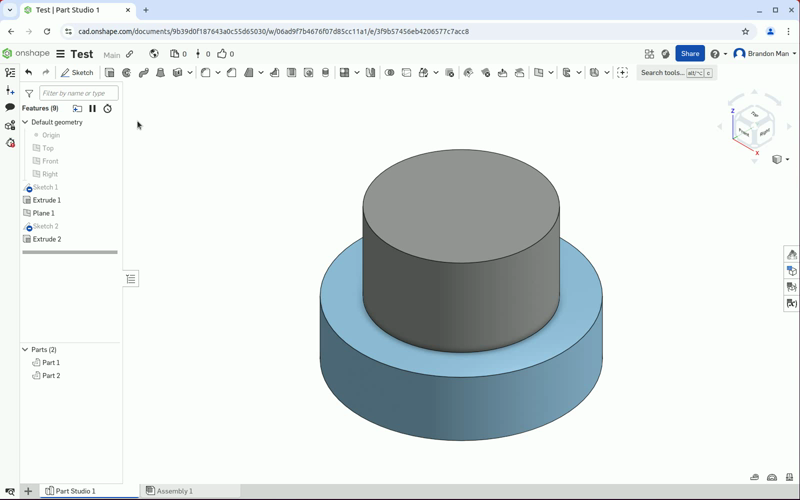
mouse_move(73, 189)
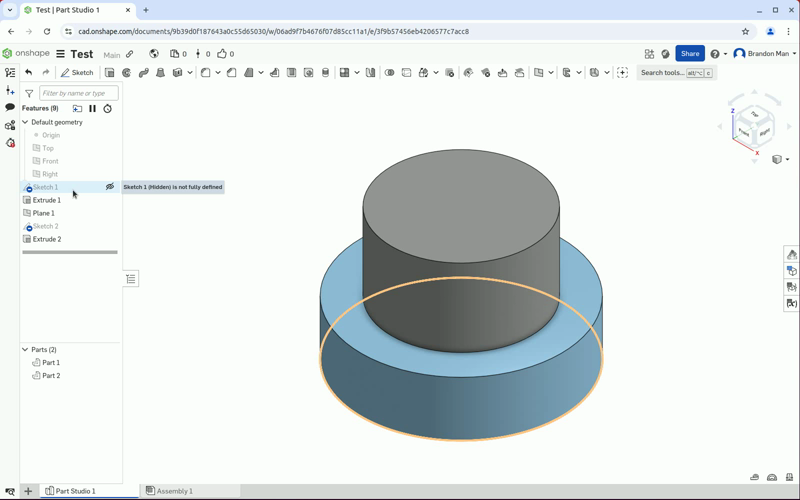
click(73, 189)